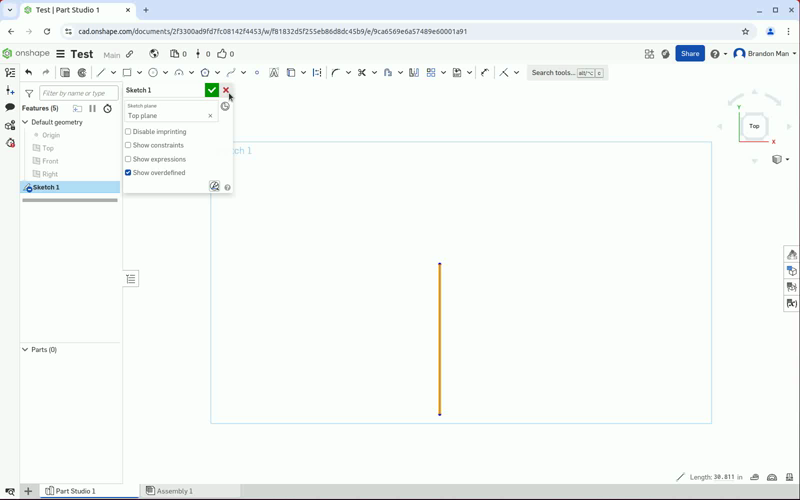
key(shift+h)
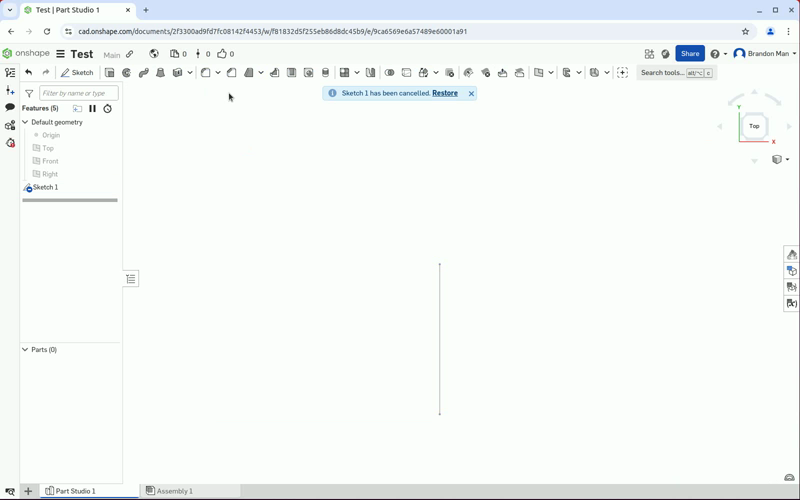
key(shift+s)
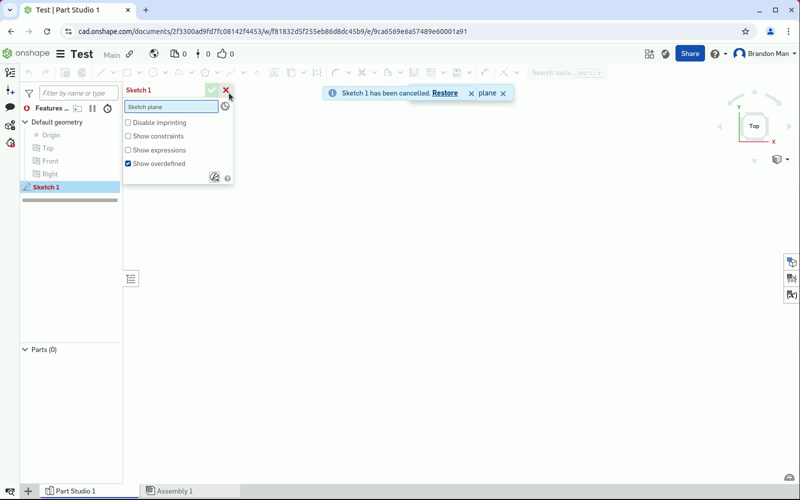
mouse_move(73, 150)
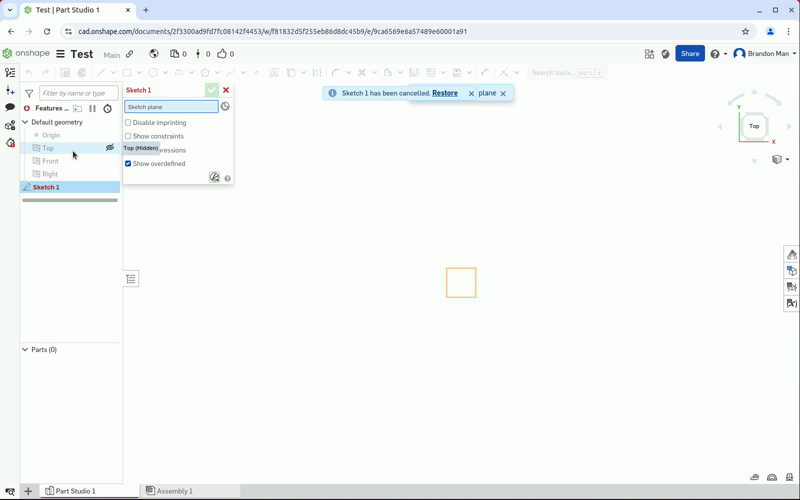
click(73, 150)
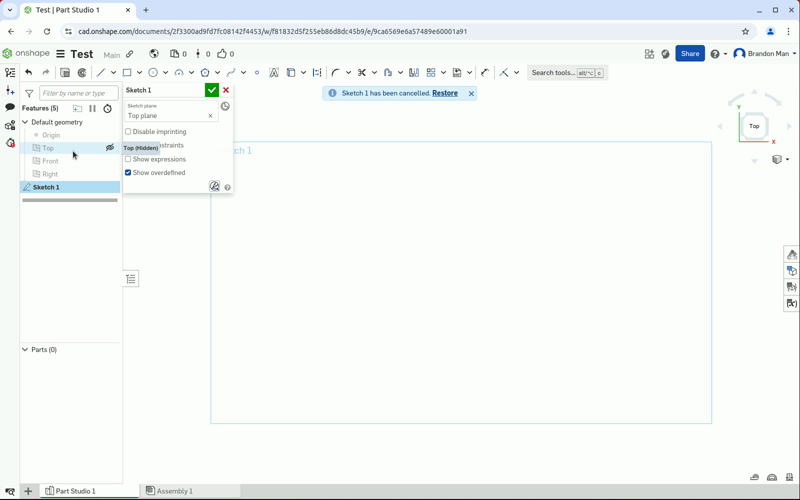
mouse_move(73, 352)
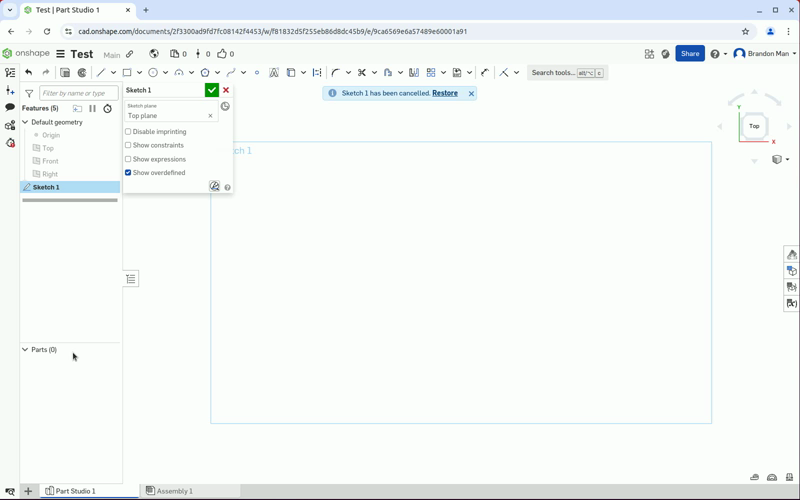
key(y)
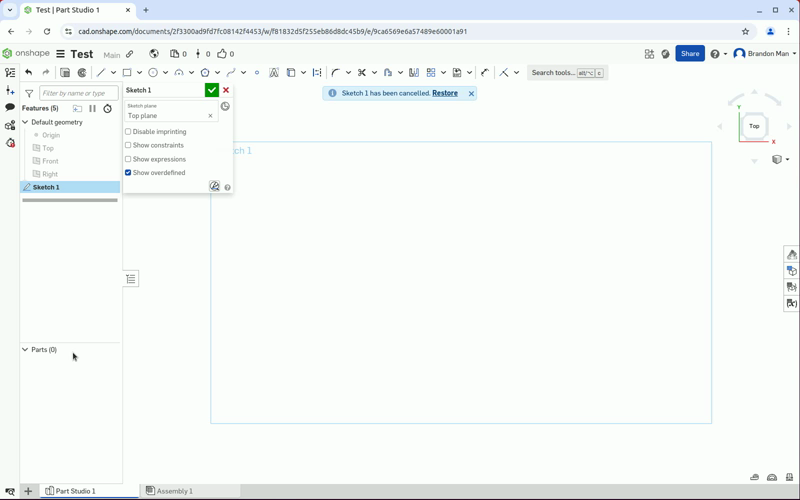
key(c)
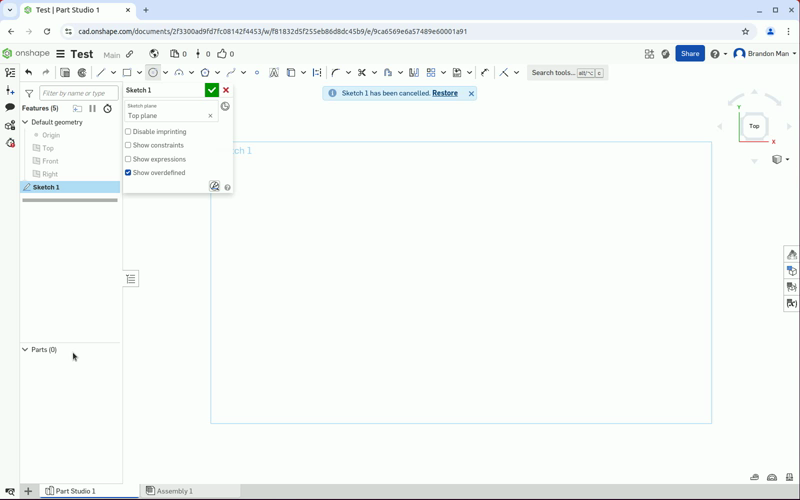
key_down(shift)
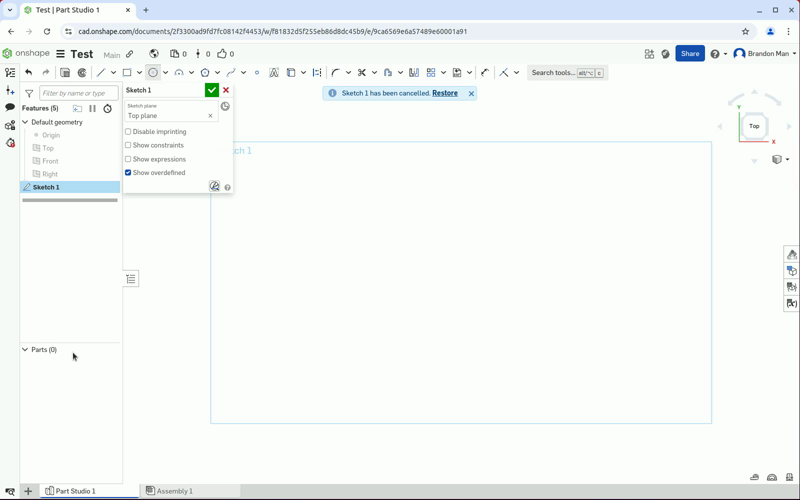
mouse_move(461, 282)
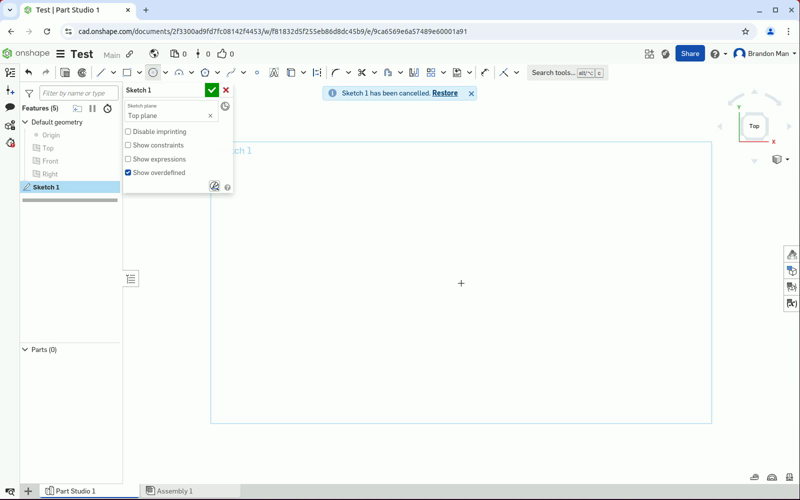
click(461, 282)
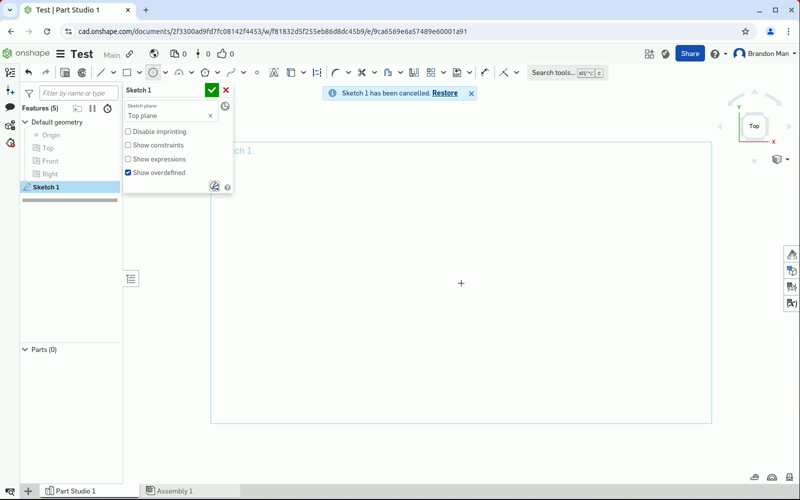
key_up(shift)
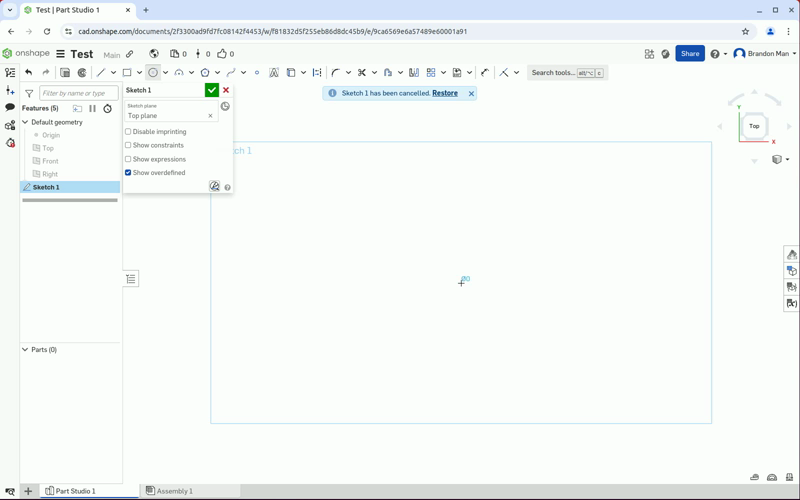
mouse_move(574, 282)
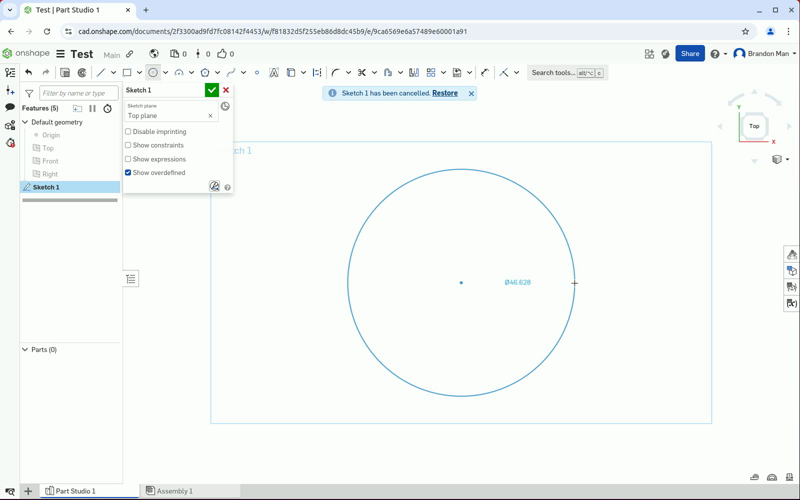
click(574, 282)
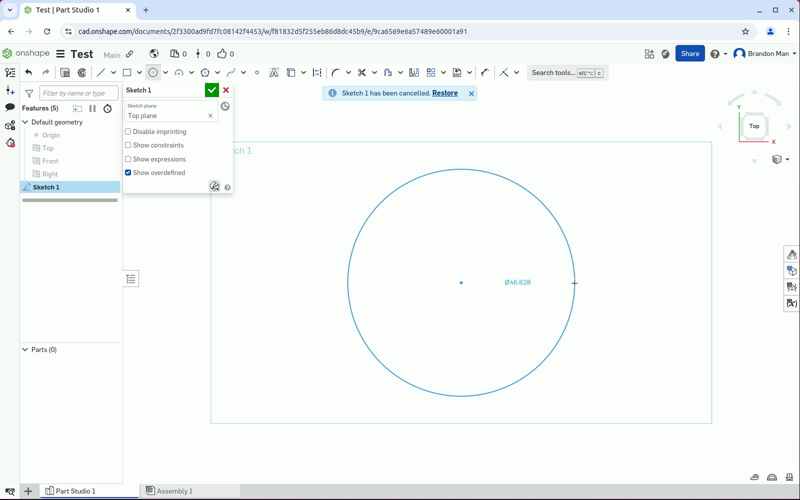
key(esc)
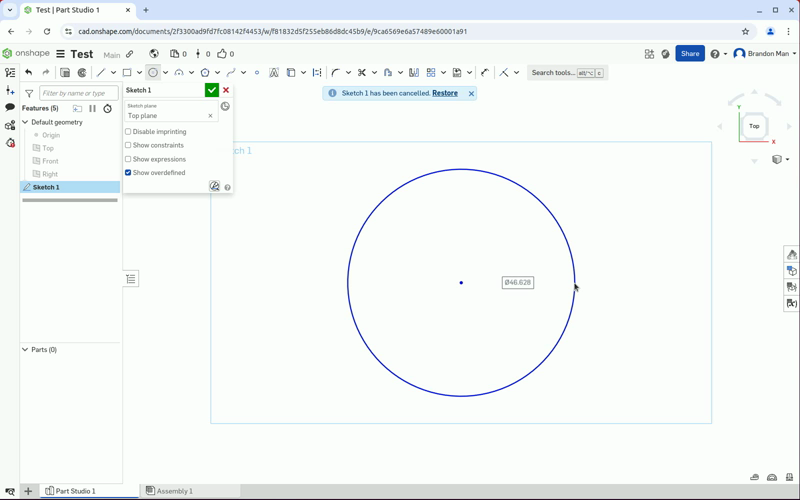
mouse_move(477, 367)
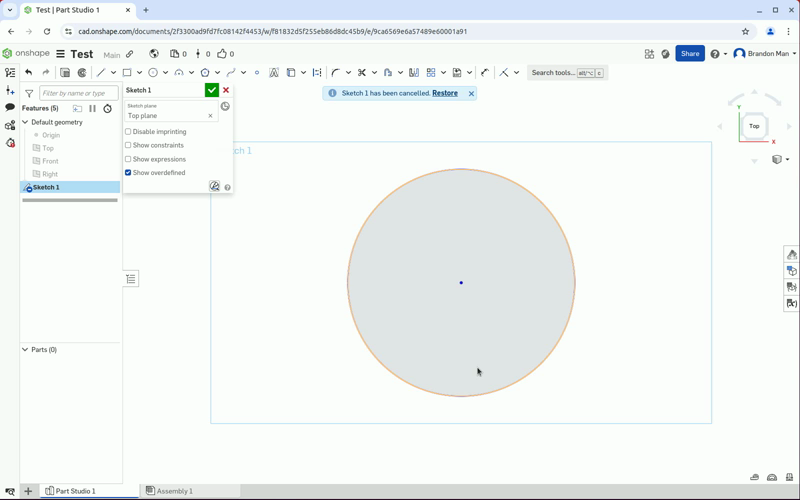
click(477, 367)
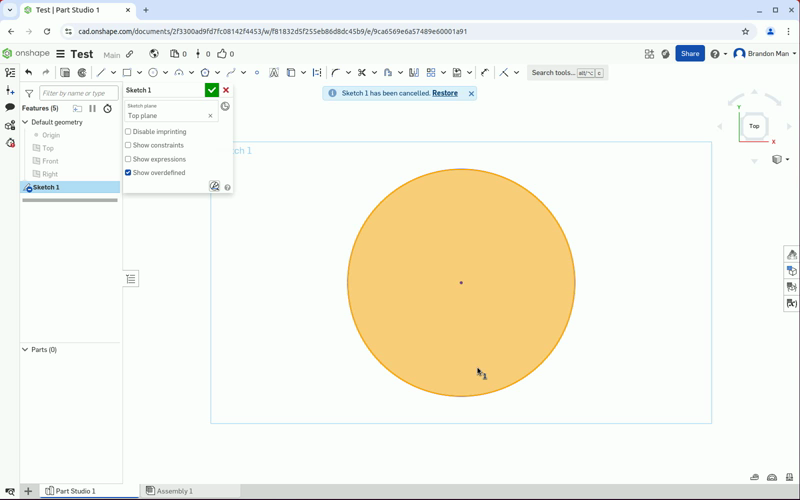
mouse_move(73, 352)
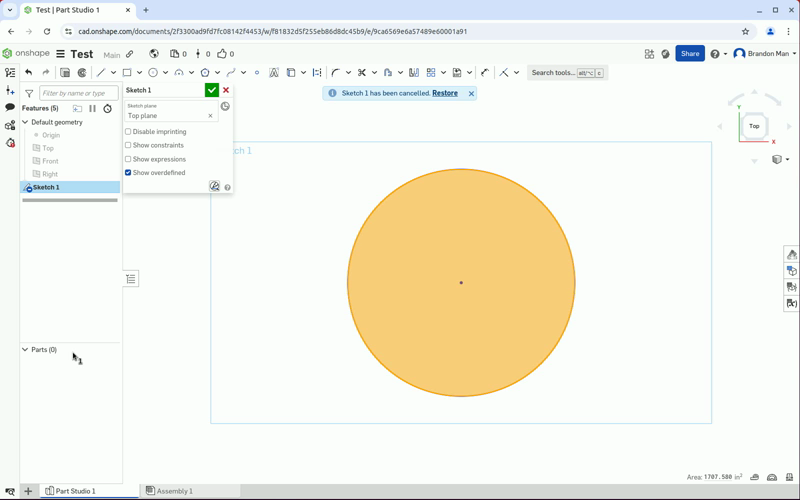
key(shift+y)
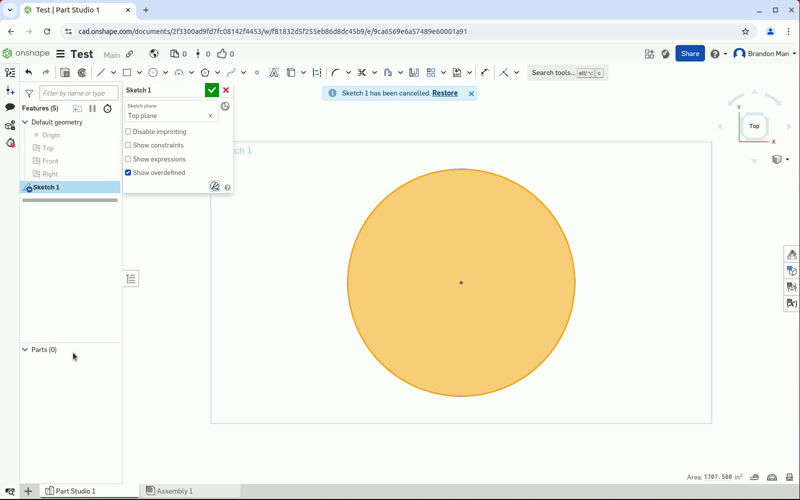
key(shift+e)
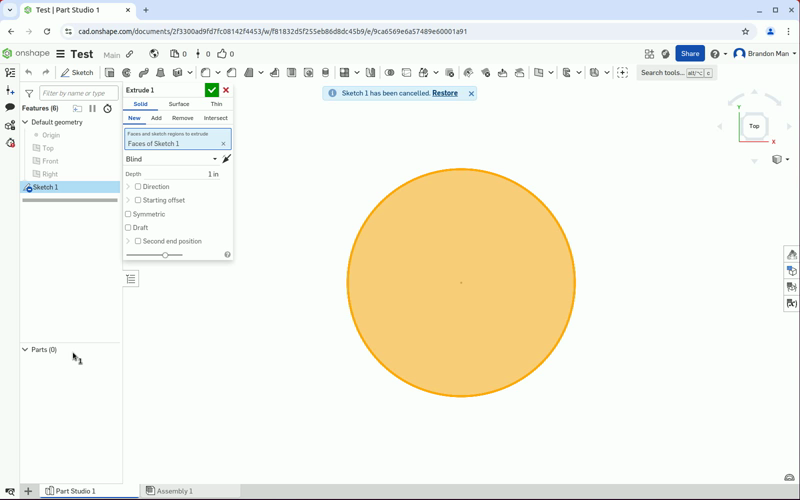
mouse_move(143, 106)
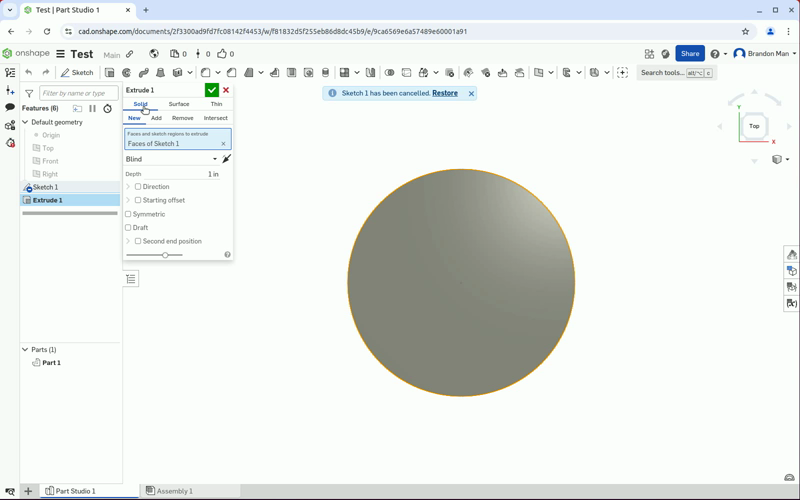
click(143, 106)
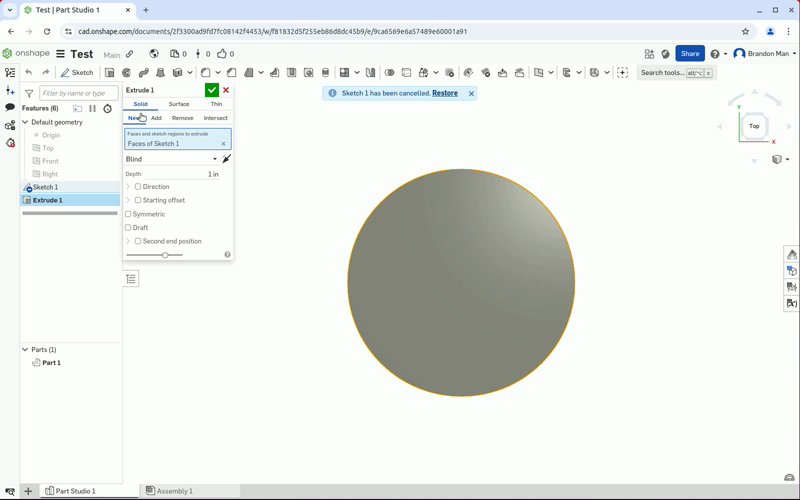
mouse_move(137, 120)
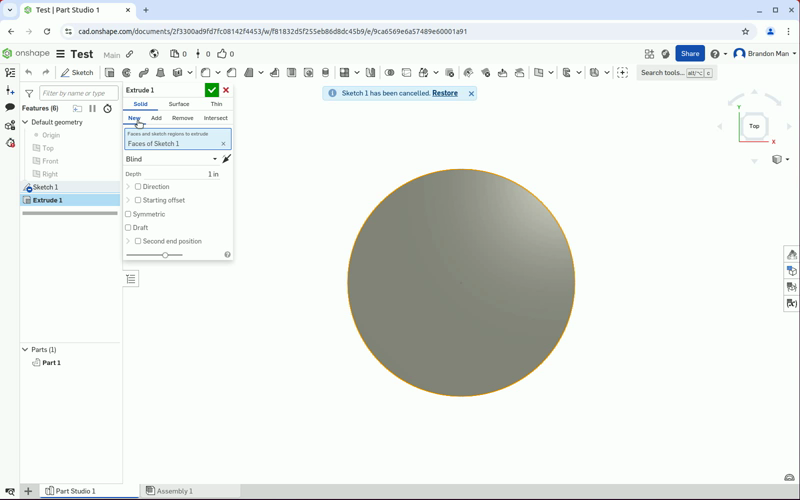
click(137, 120)
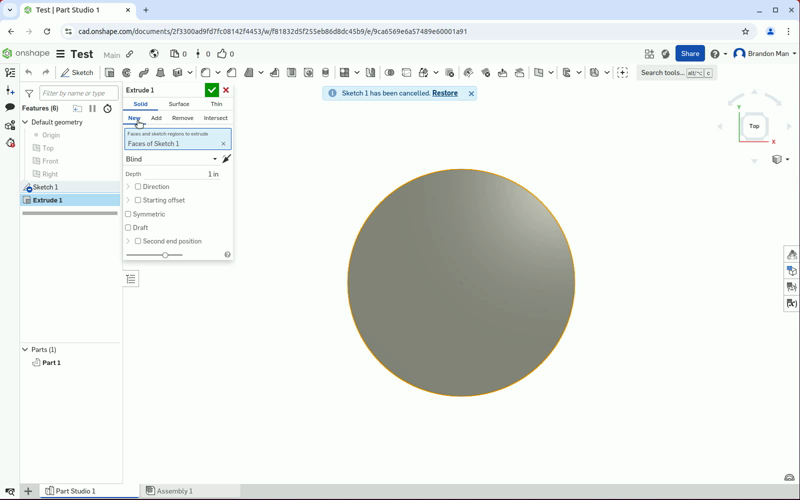
key(tab, 4)
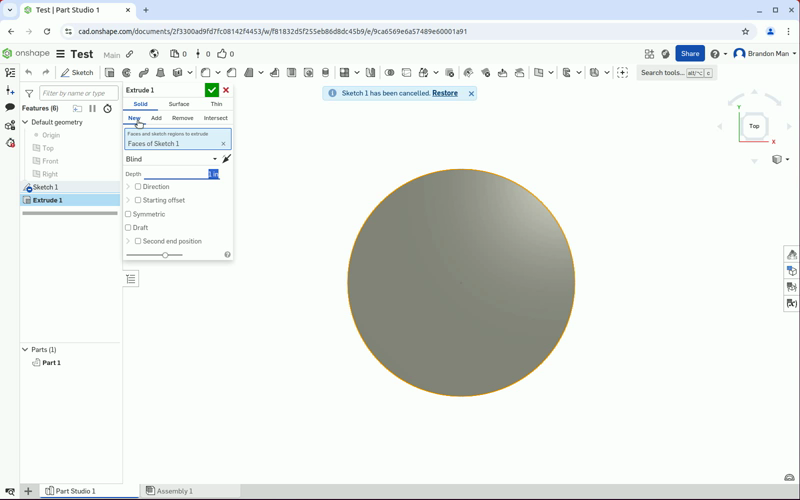
text(3.129)
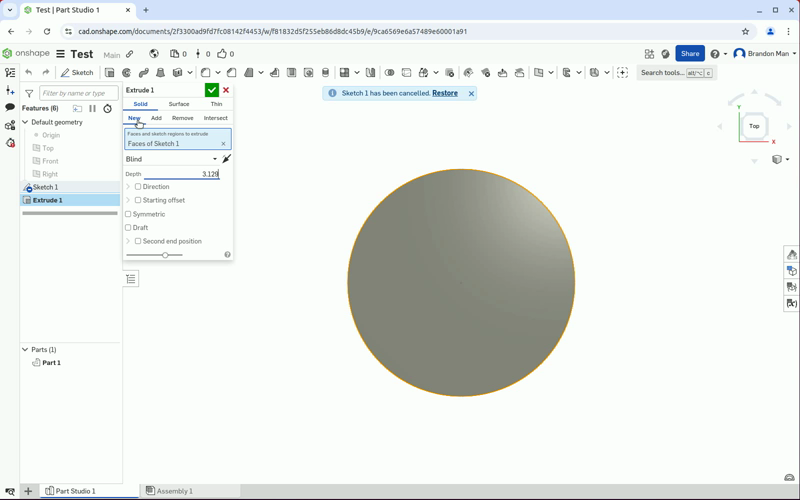
key(enter)
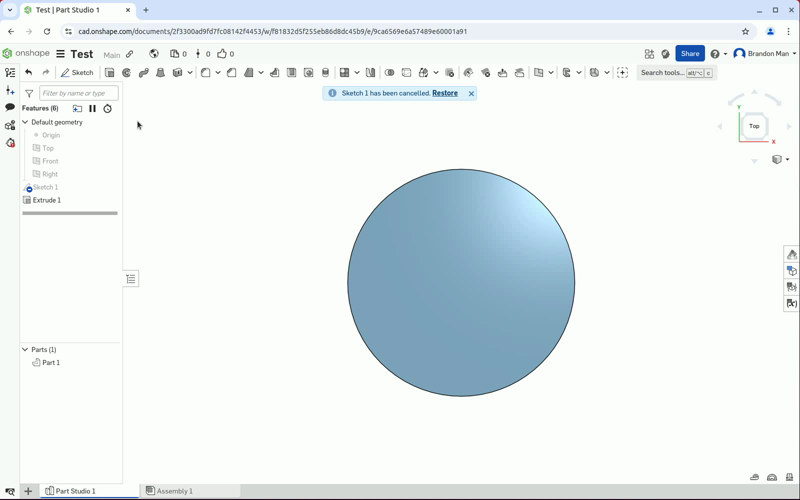
key(shift+h)
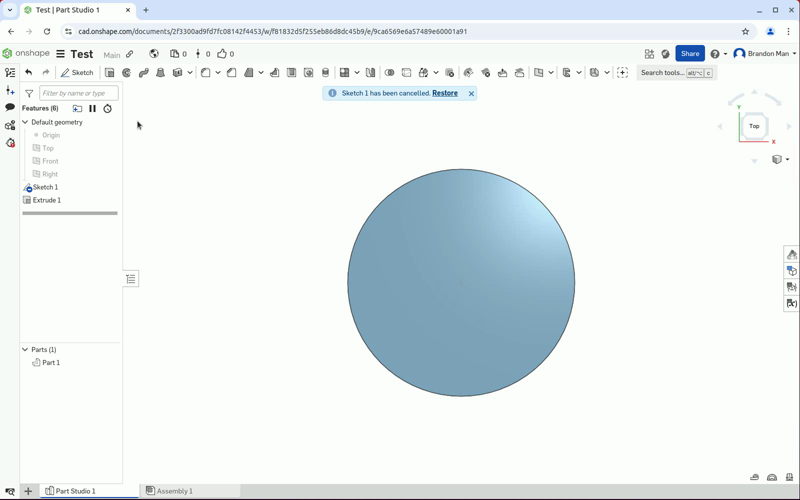
key(shift+h)
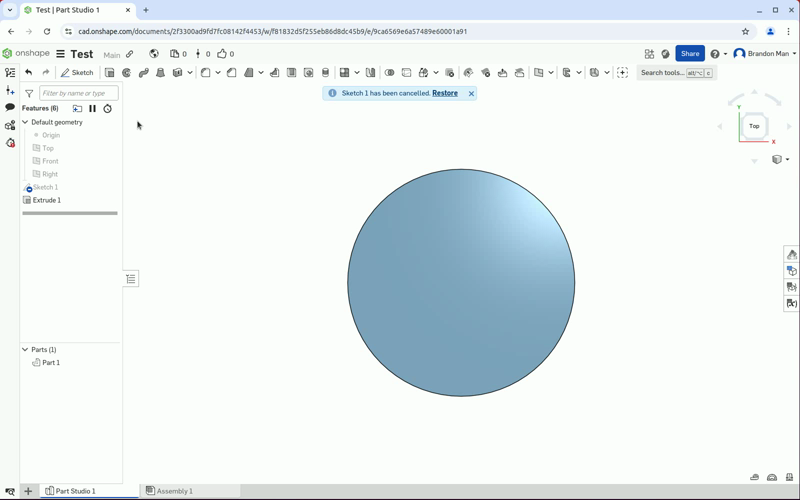
mouse_move(73, 189)
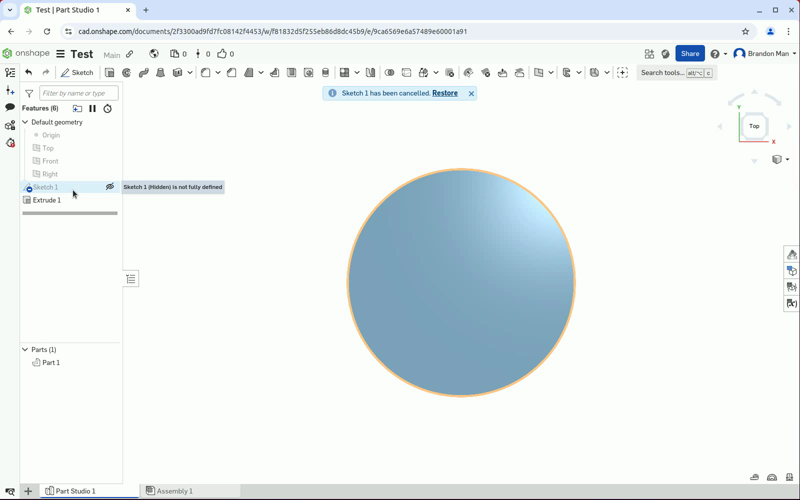
click(73, 189)
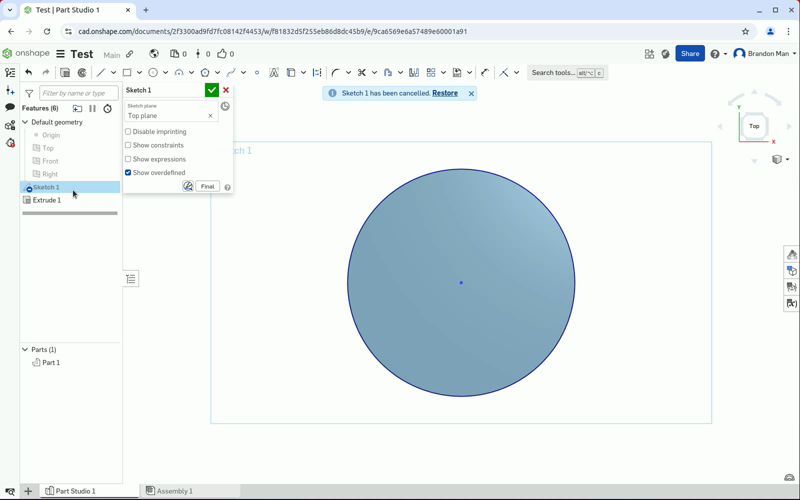
mouse_move(229, 92)
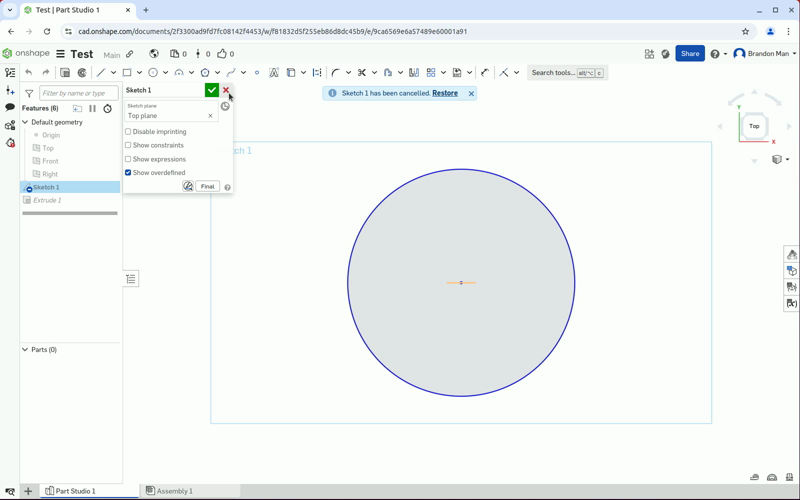
click(229, 92)
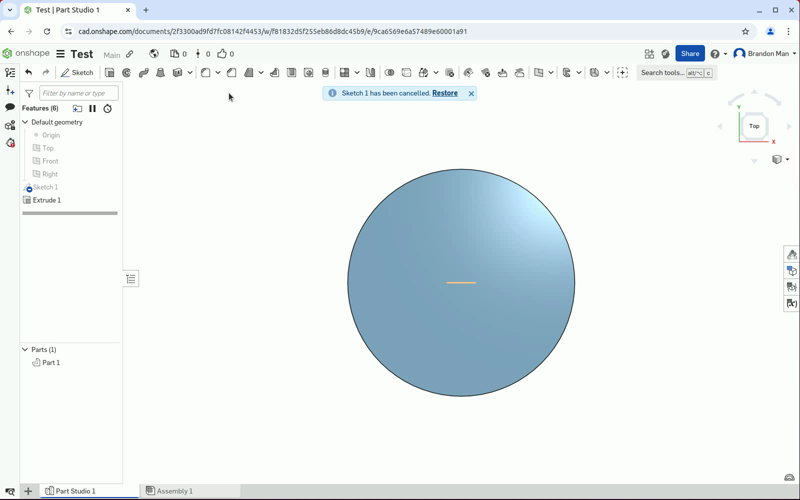
mouse_move(541, 75)
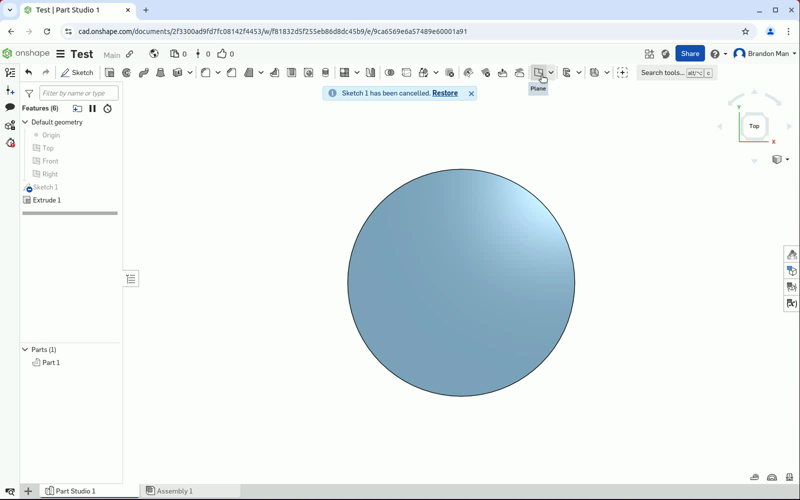
click(541, 75)
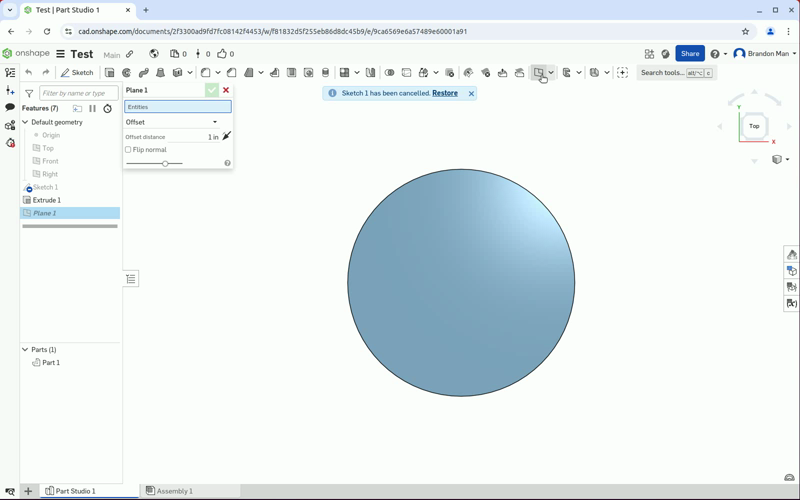
mouse_move(73, 150)
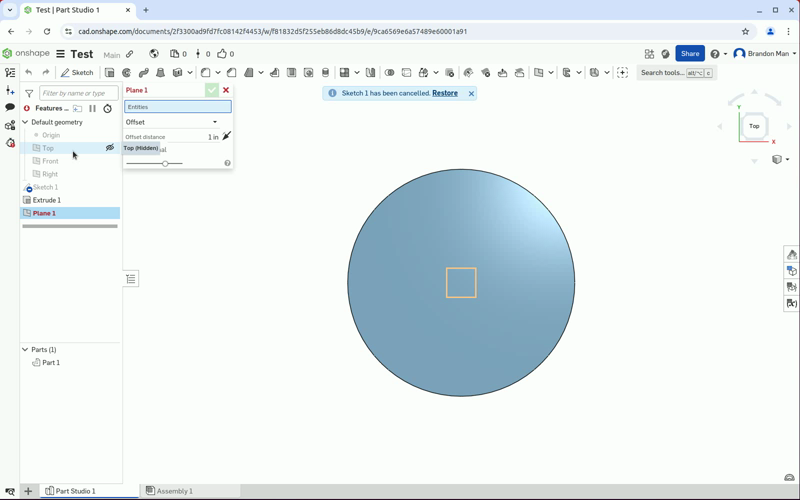
click(73, 150)
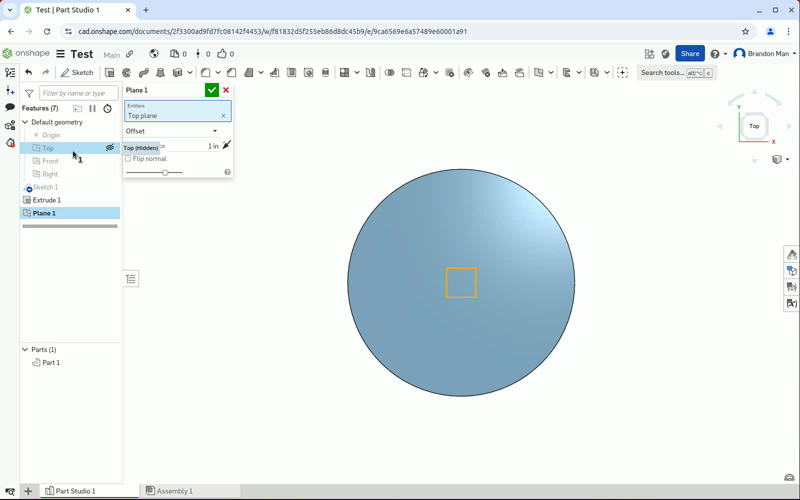
key(tab, 2)
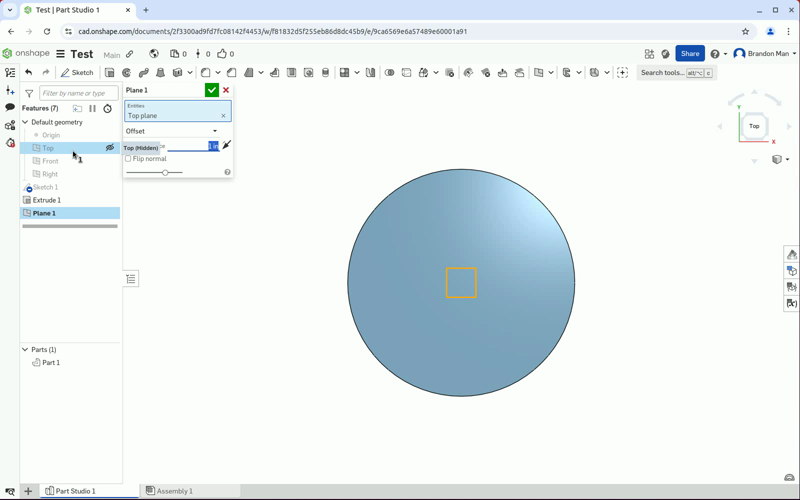
text(3.143)
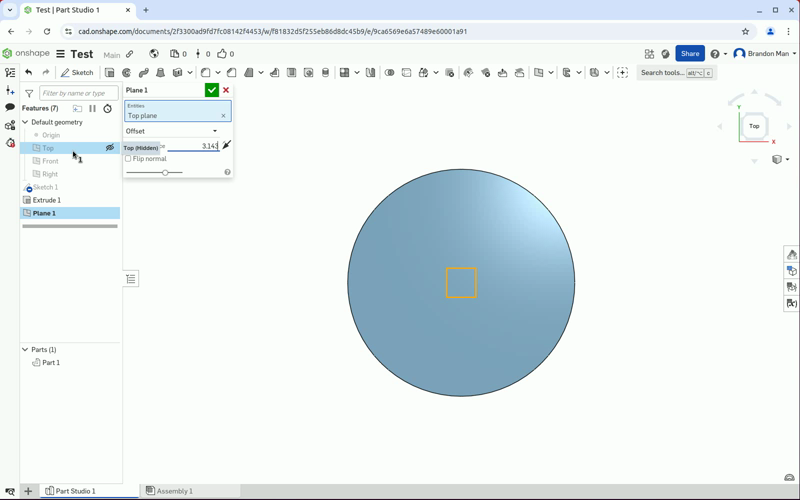
key(enter, 2)
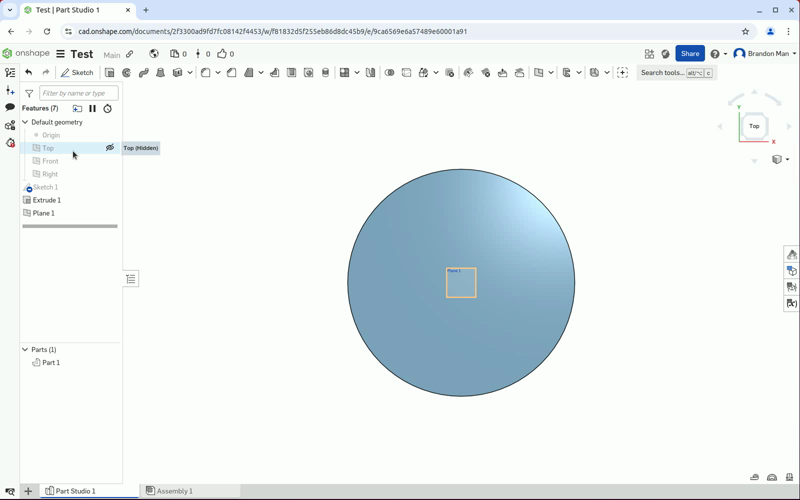
key(shift+s)
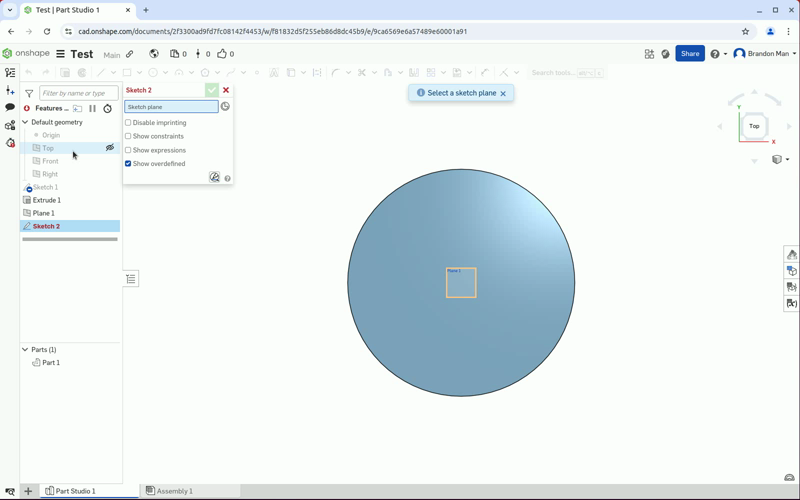
mouse_move(73, 215)
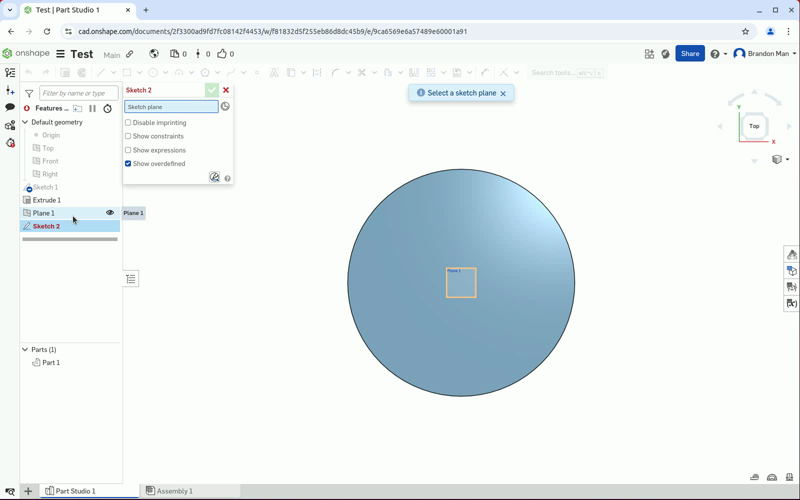
click(73, 215)
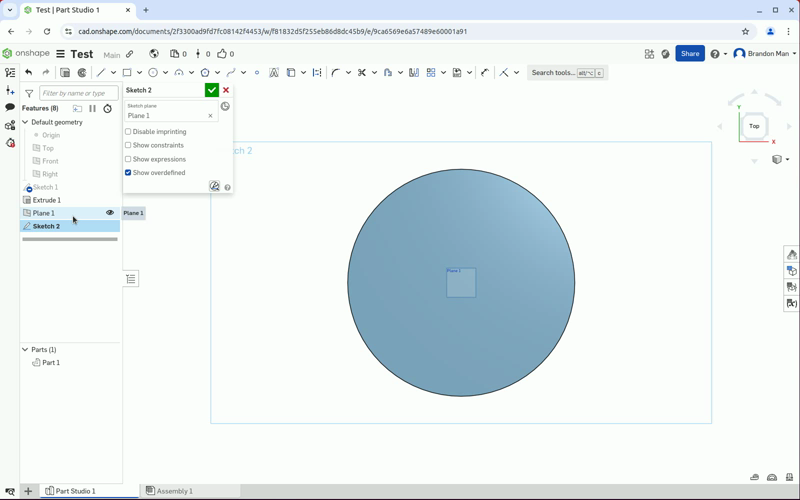
mouse_move(73, 352)
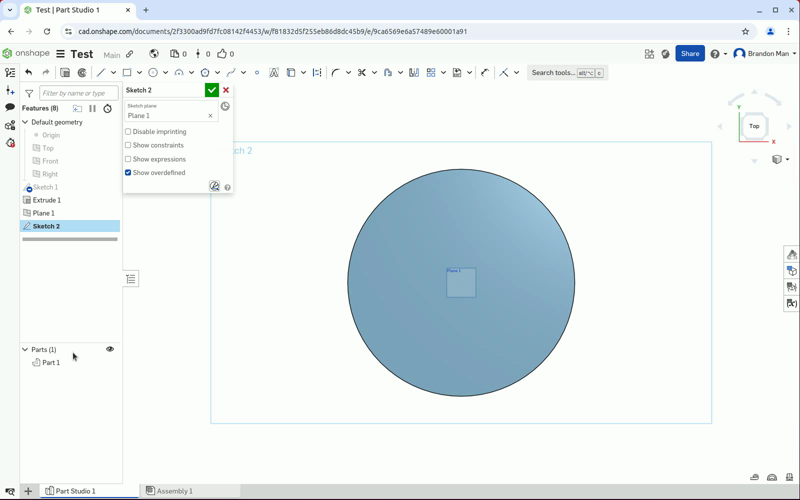
key(y)
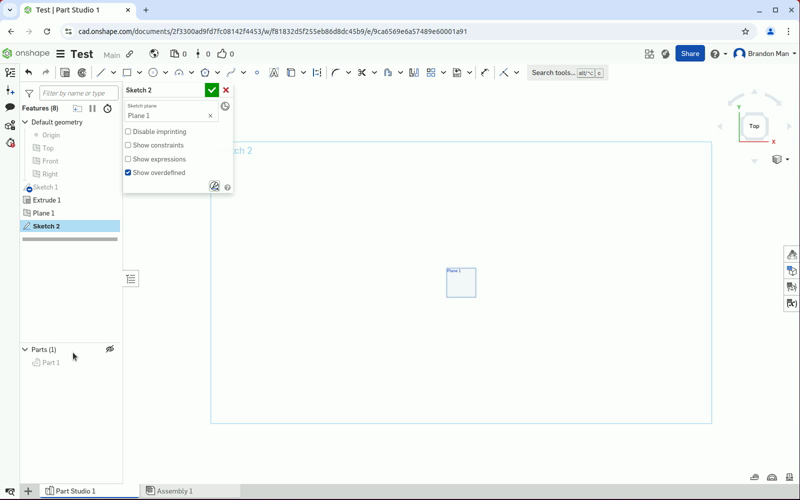
key(l)
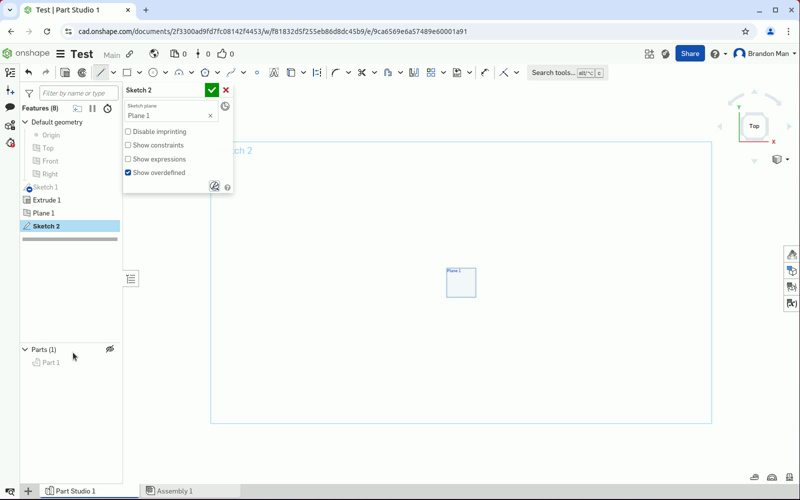
key_down(shift)
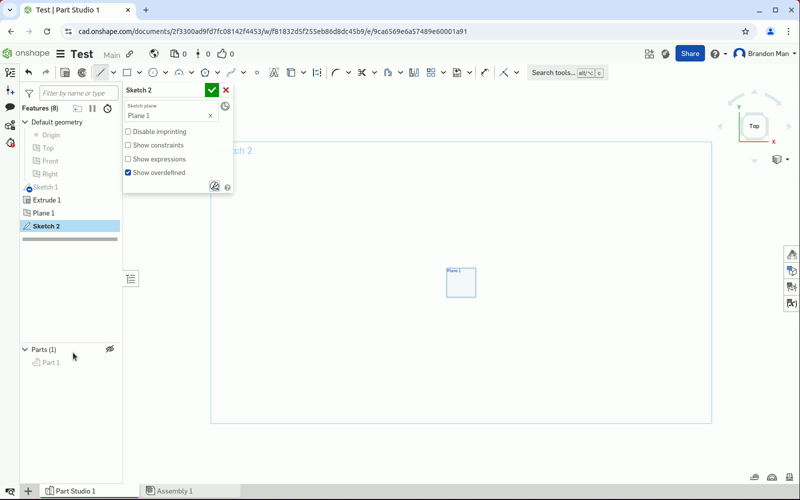
mouse_move(423, 327)
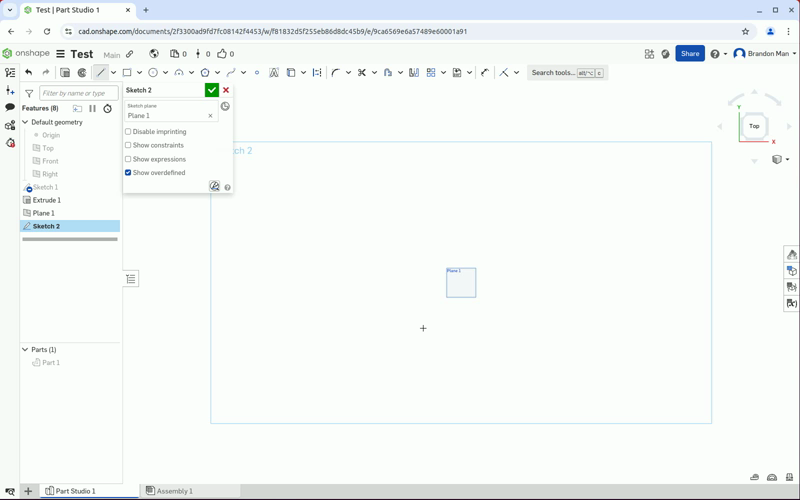
click(423, 327)
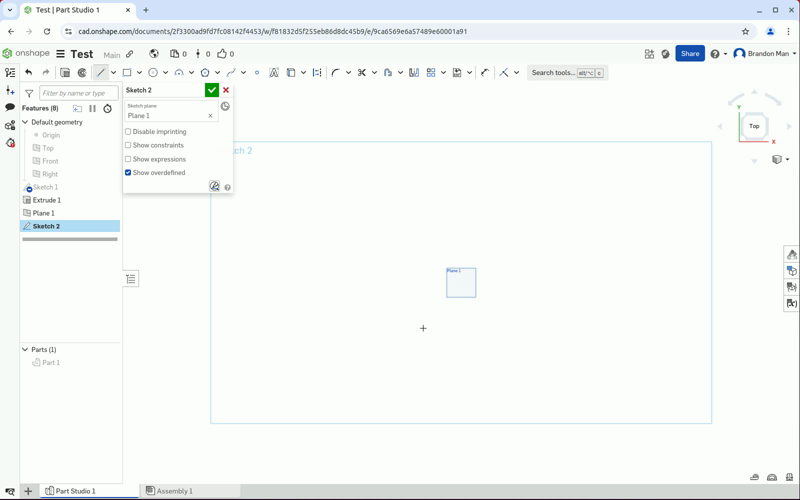
key_up(shift)
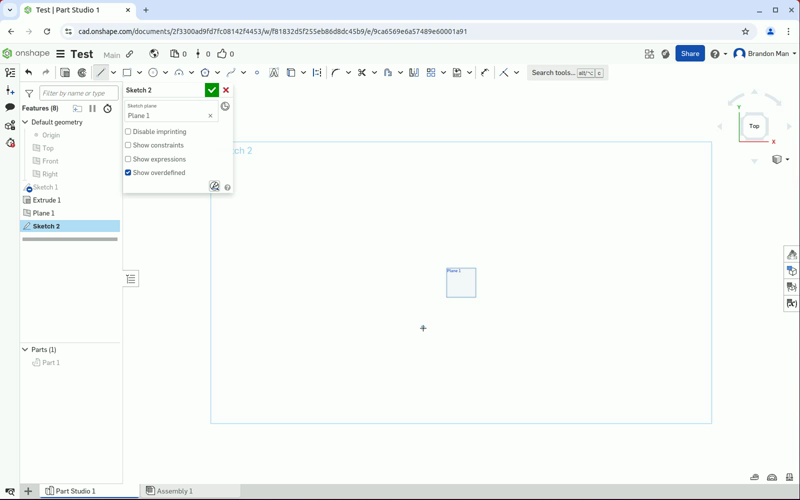
key_down(shift)
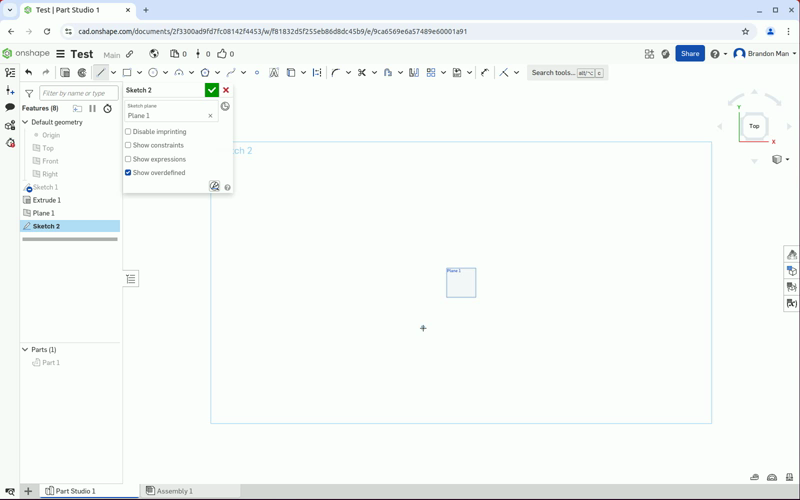
mouse_move(522, 327)
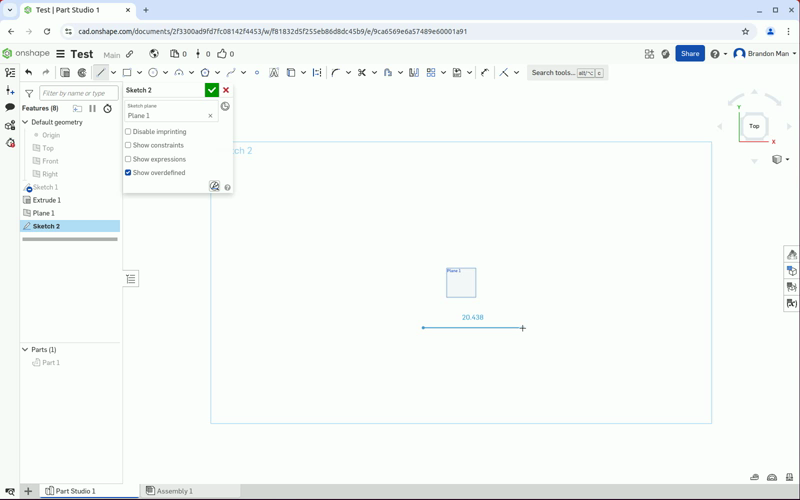
click(522, 327)
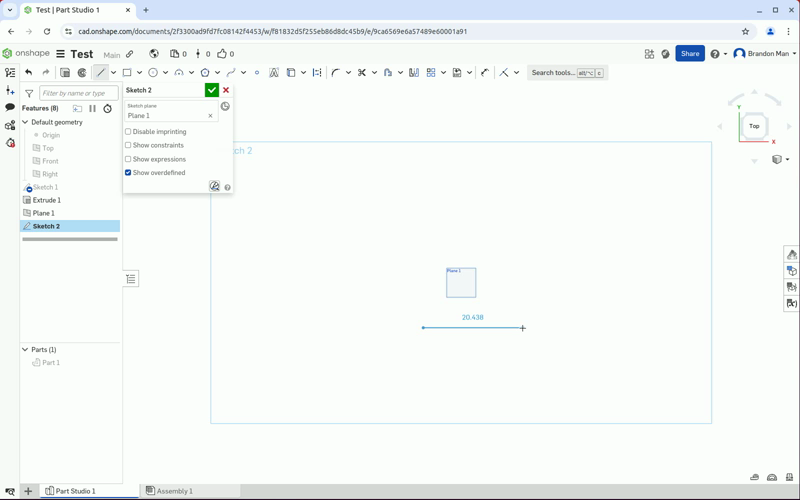
key_up(shift)
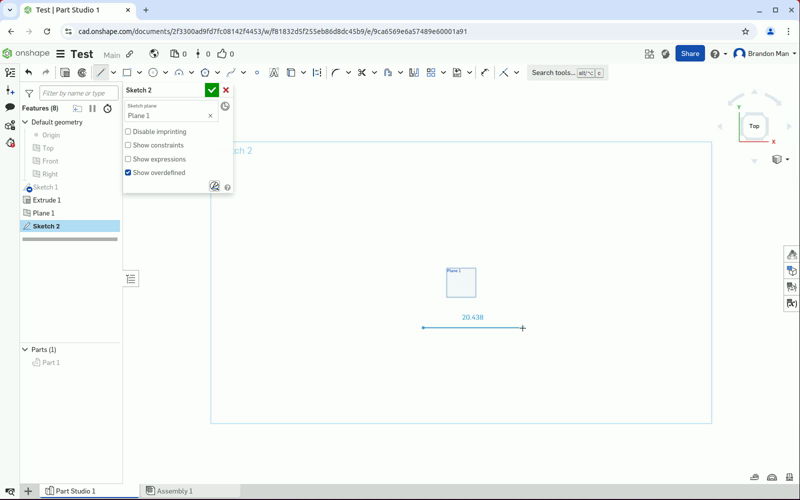
key_down(shift)
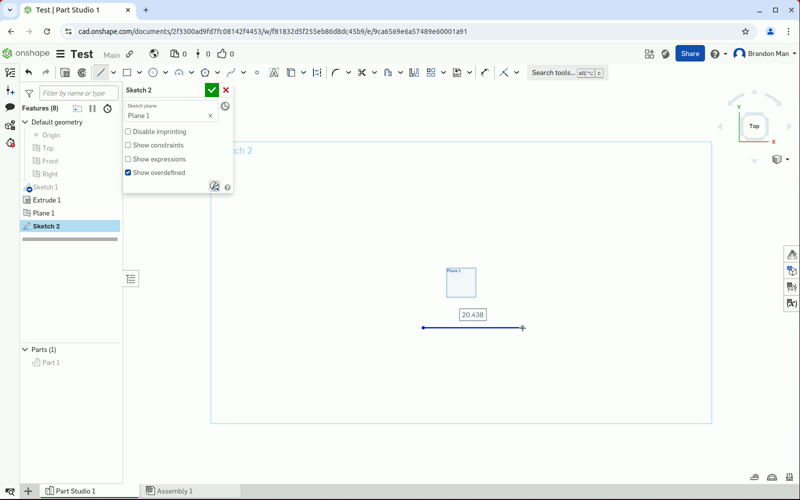
mouse_move(522, 235)
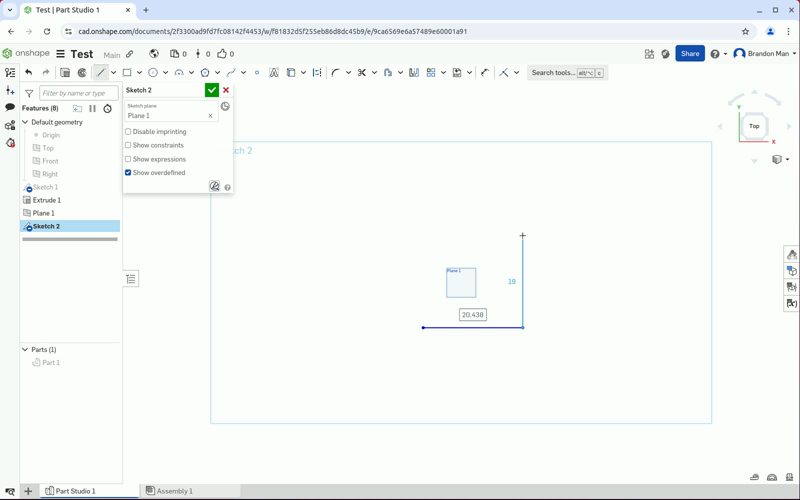
click(522, 235)
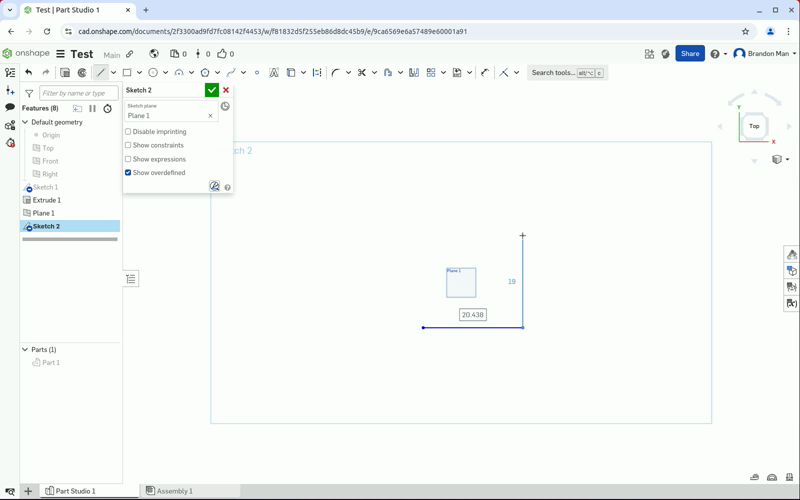
key_up(shift)
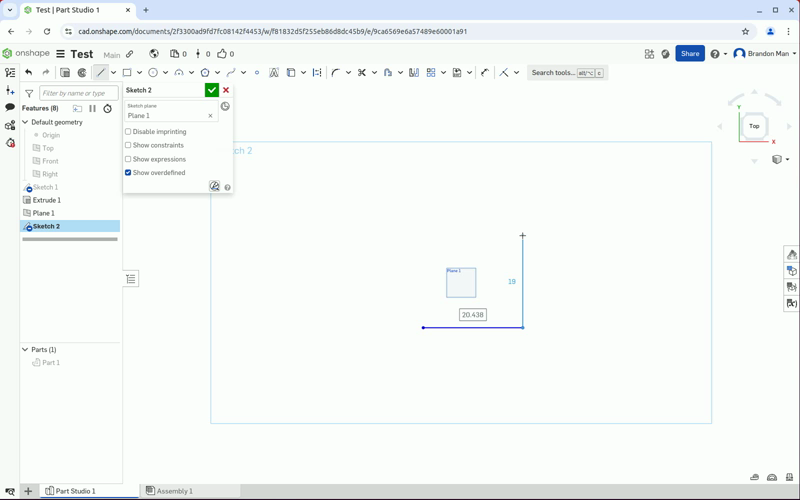
key_down(shift)
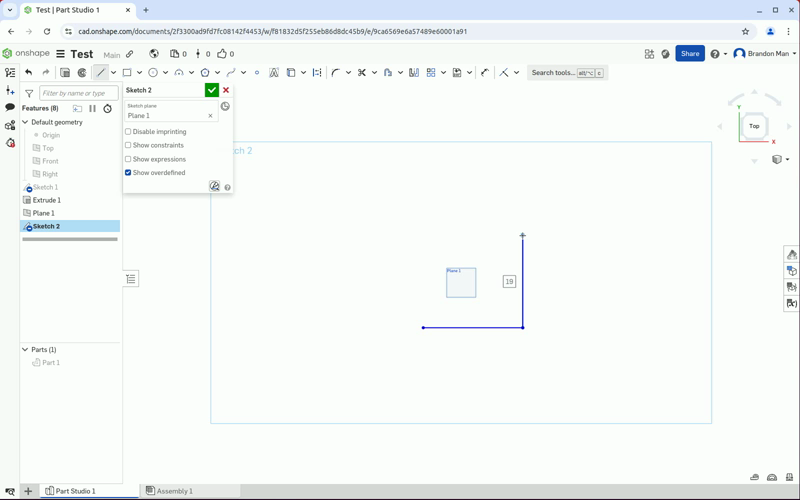
mouse_move(423, 235)
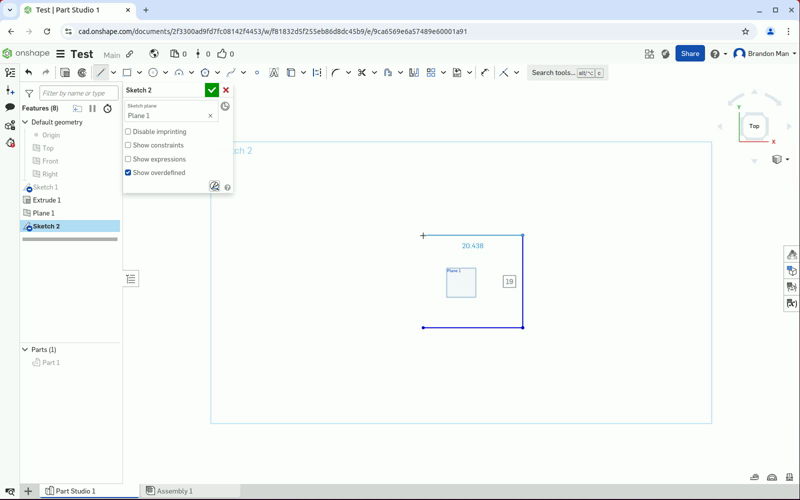
click(423, 235)
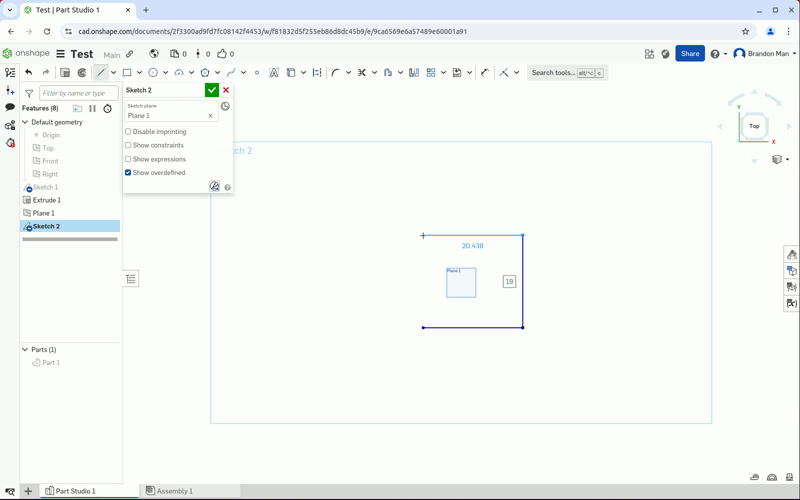
key_up(shift)
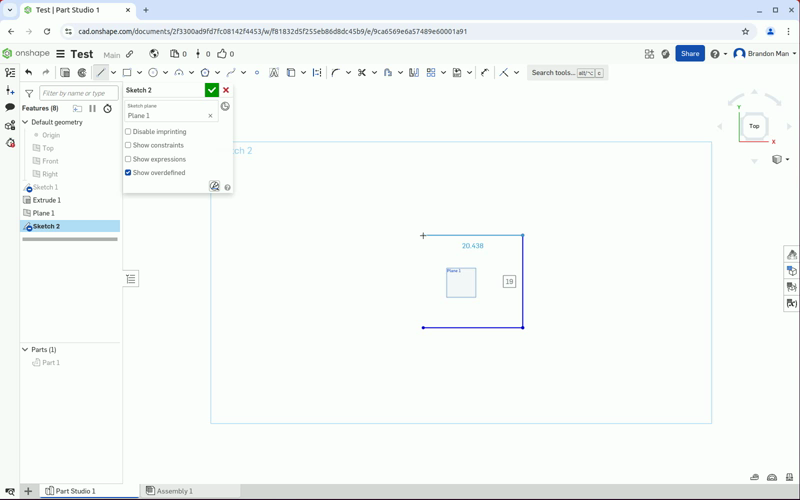
key_down(shift)
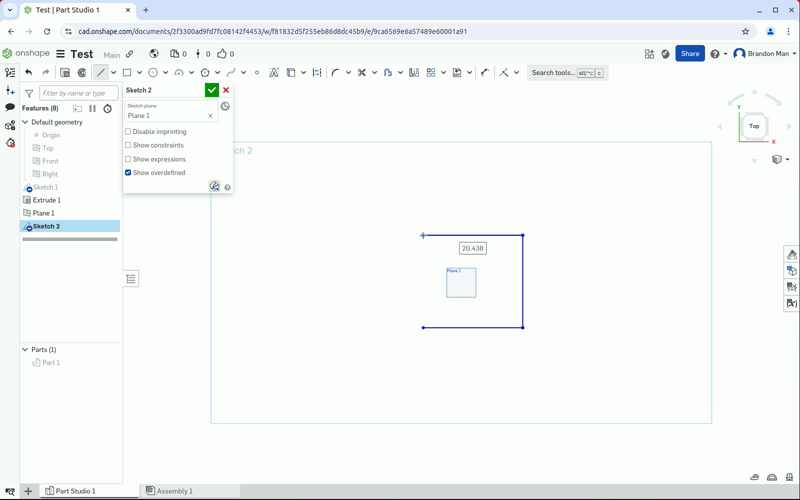
mouse_move(423, 327)
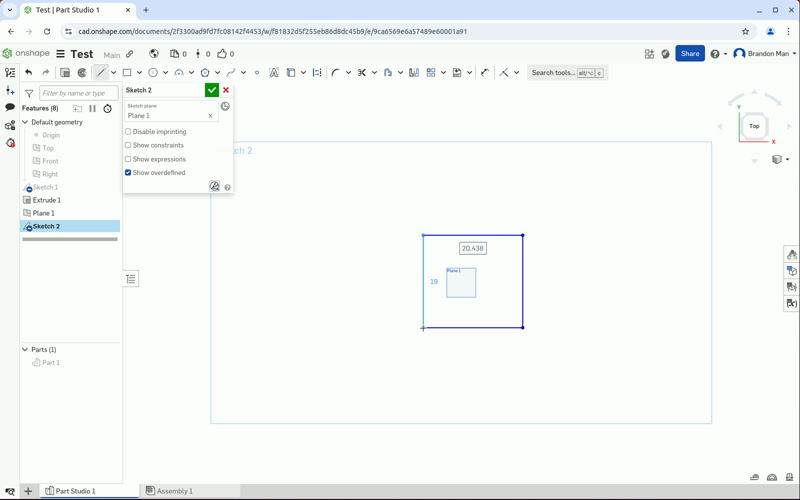
key_up(shift)
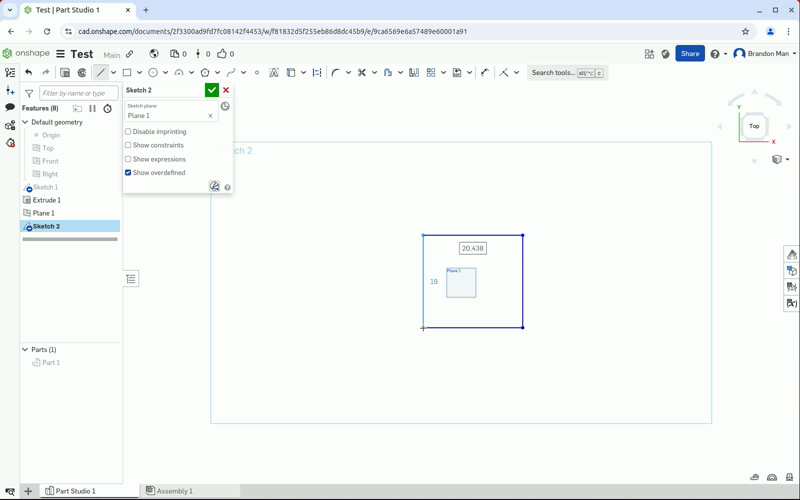
click(423, 327)
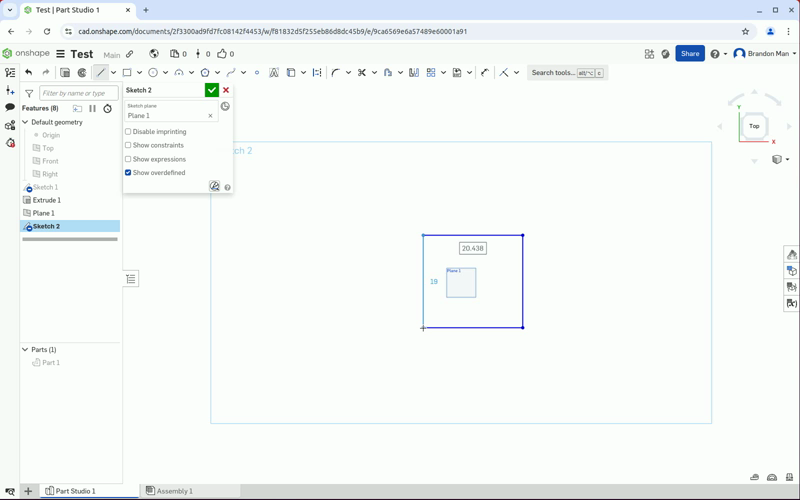
key(esc)
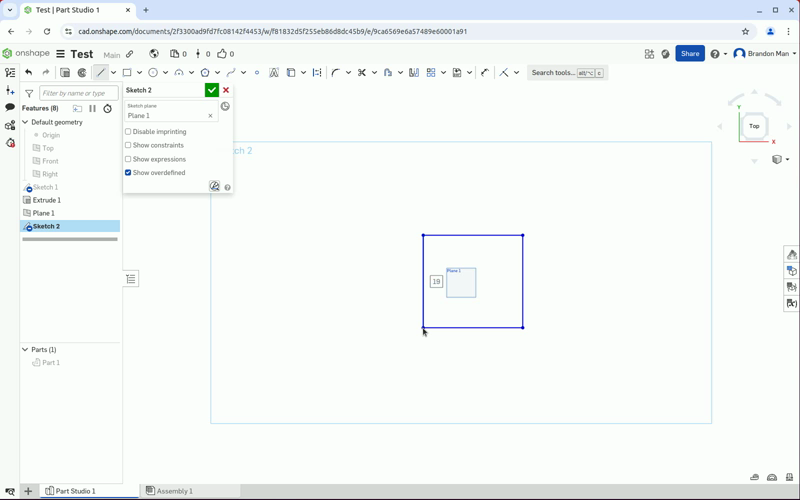
mouse_move(468, 312)
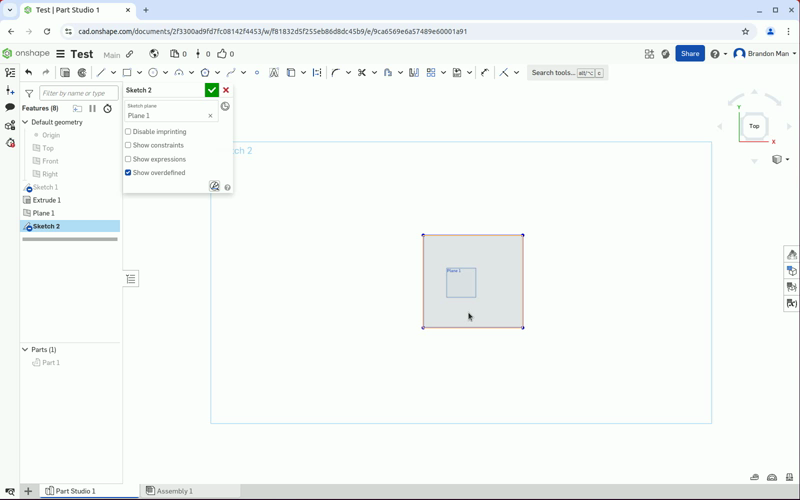
click(468, 312)
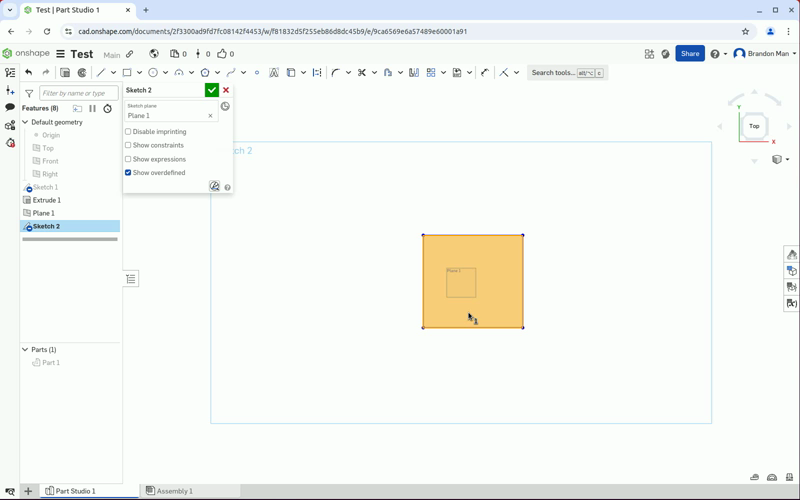
mouse_move(73, 352)
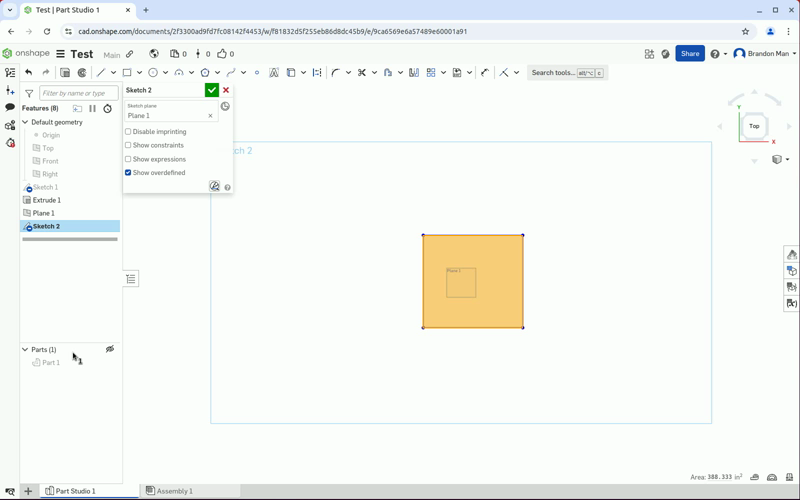
key(shift+y)
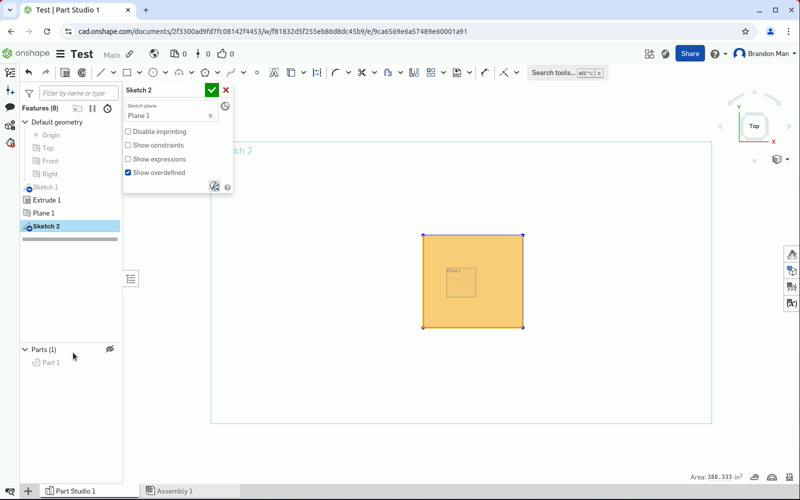
key(shift+e)
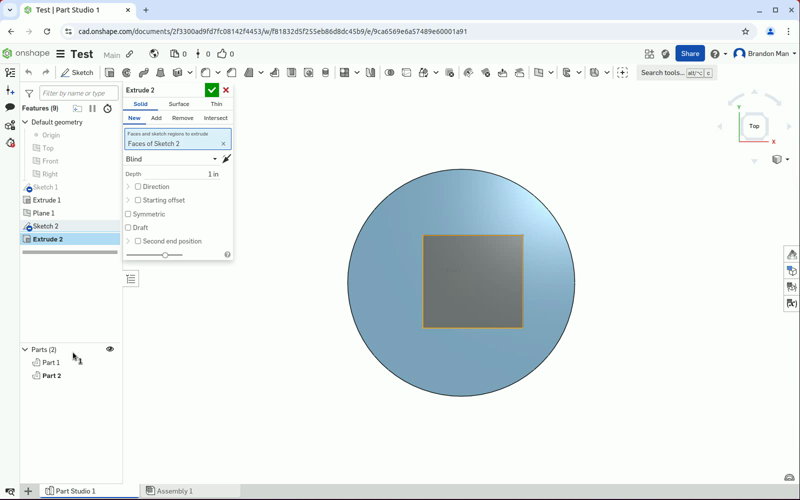
mouse_move(143, 106)
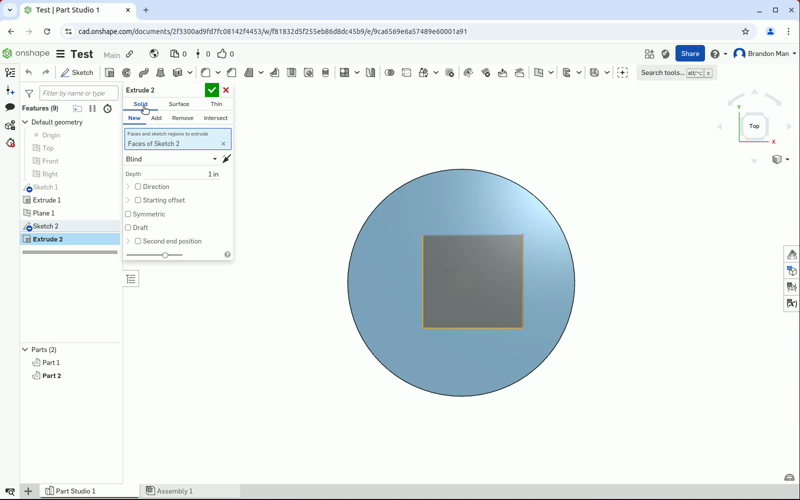
click(143, 106)
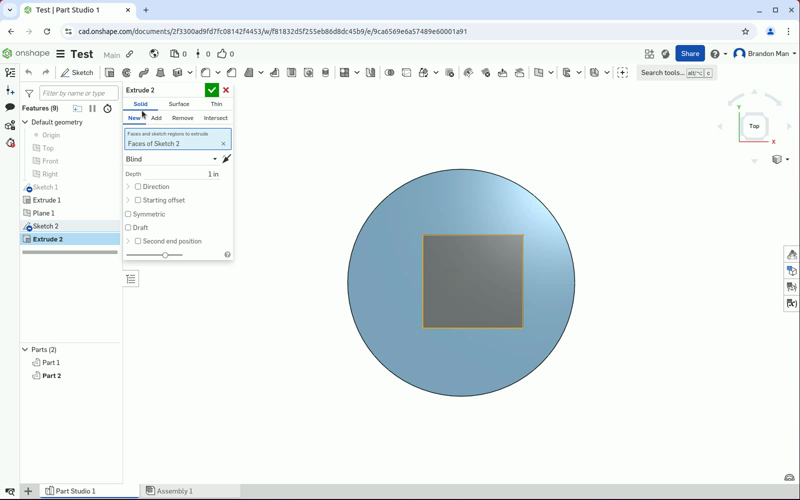
mouse_move(137, 120)
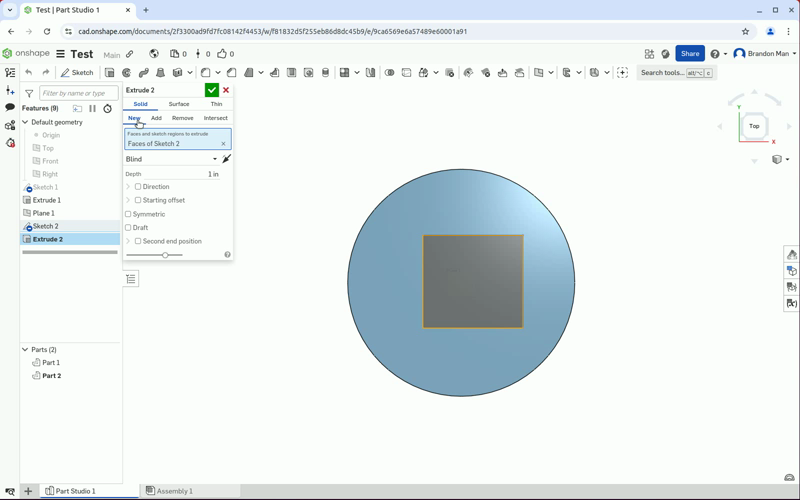
click(137, 120)
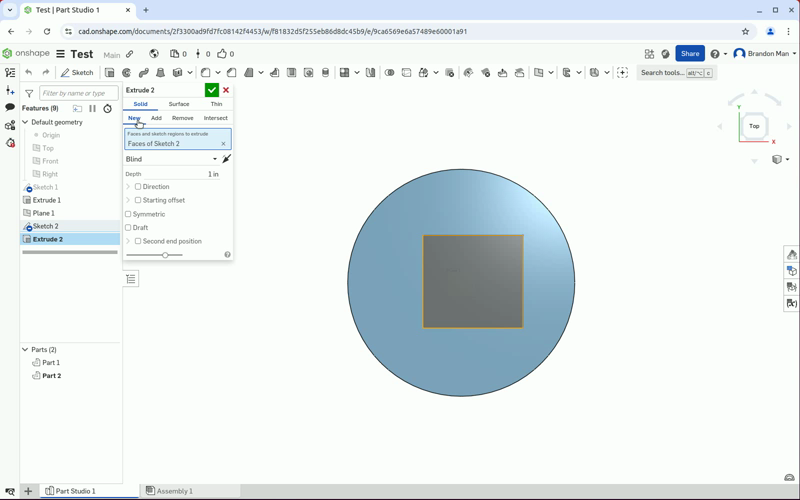
key(tab, 4)
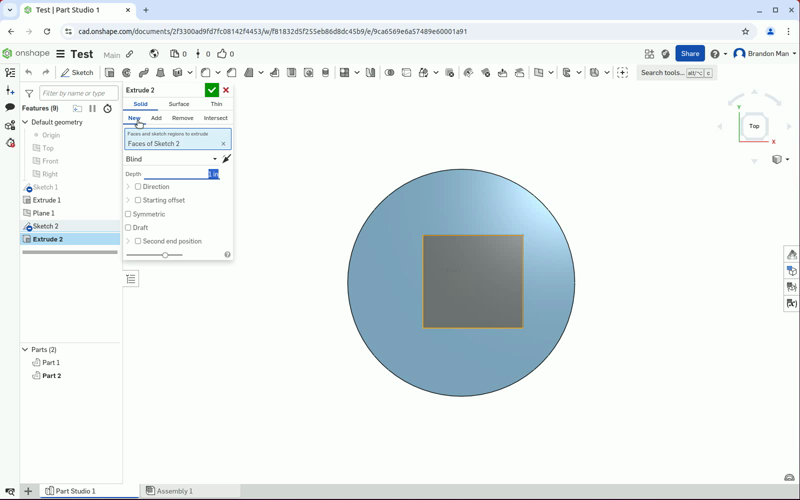
text(8.184)
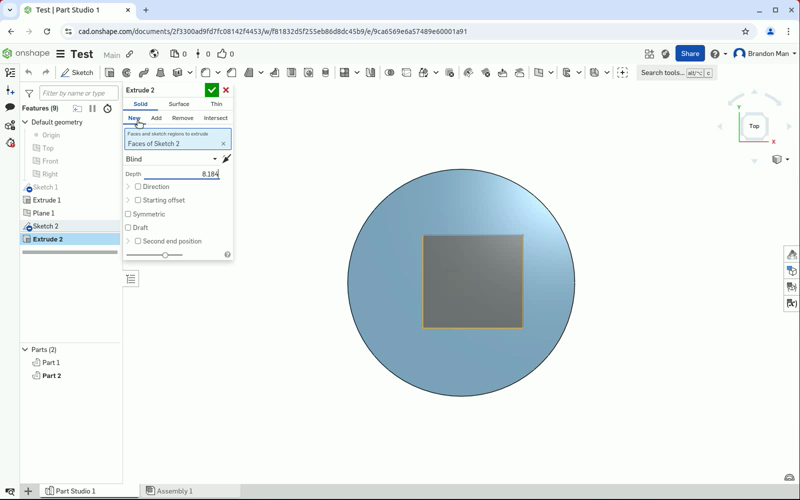
key(enter)
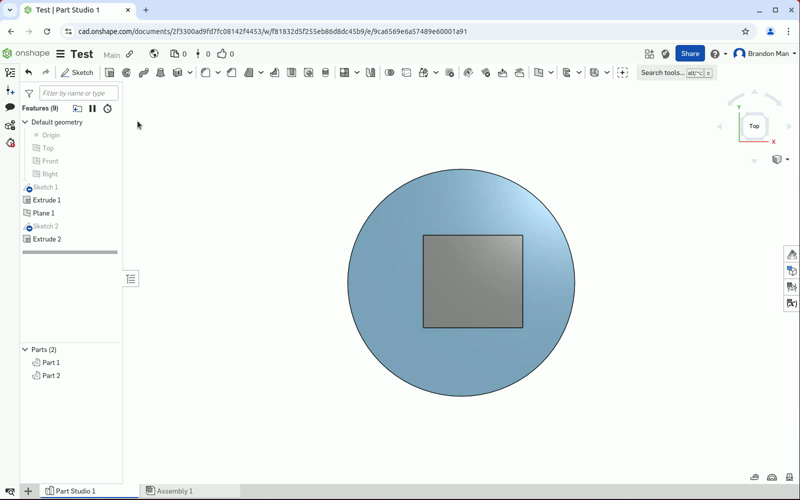
key(shift+h)
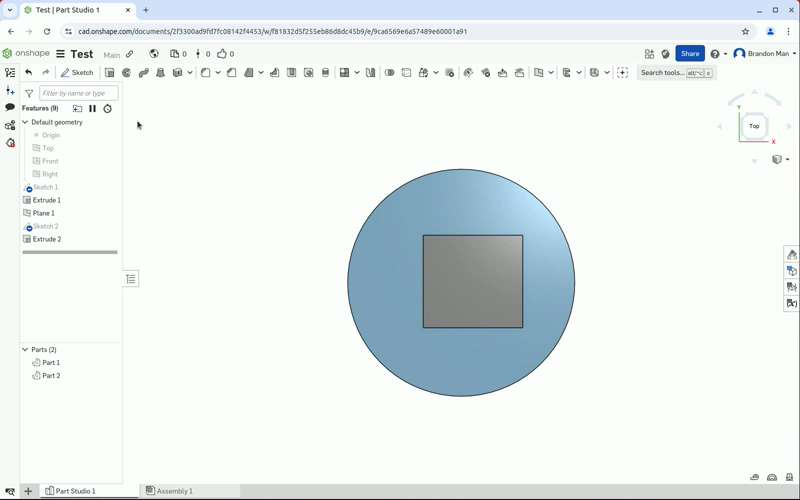
key(shift+h)
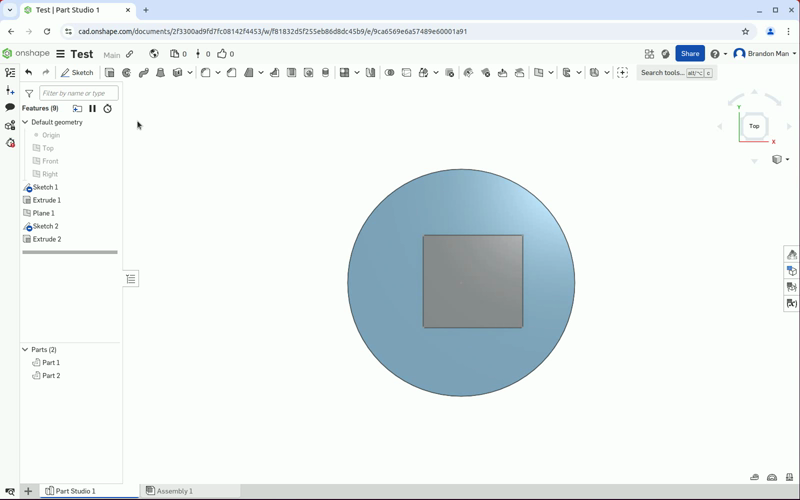
key(shift+7)
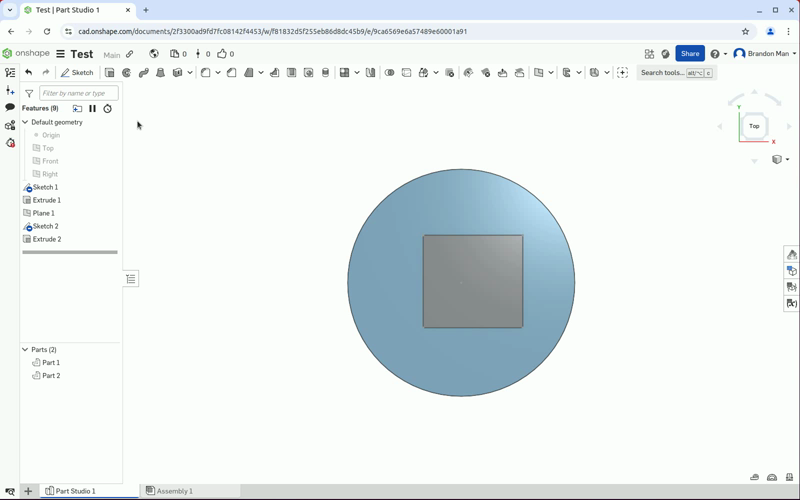
key(up, 3)
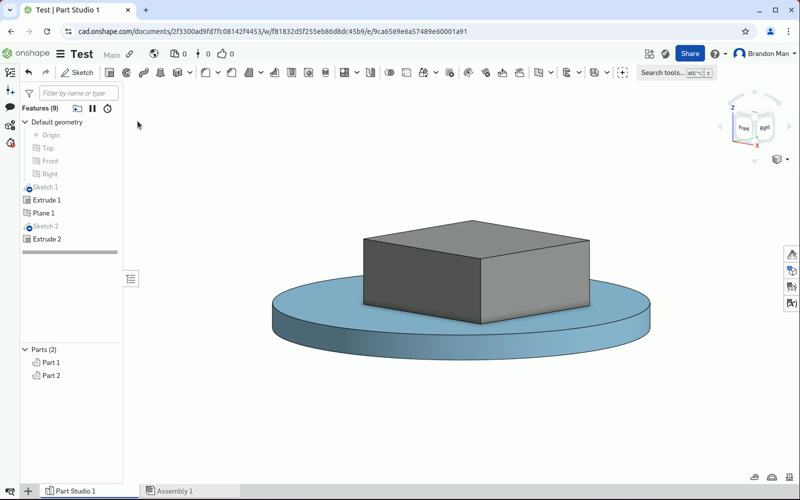
key(left, 3)
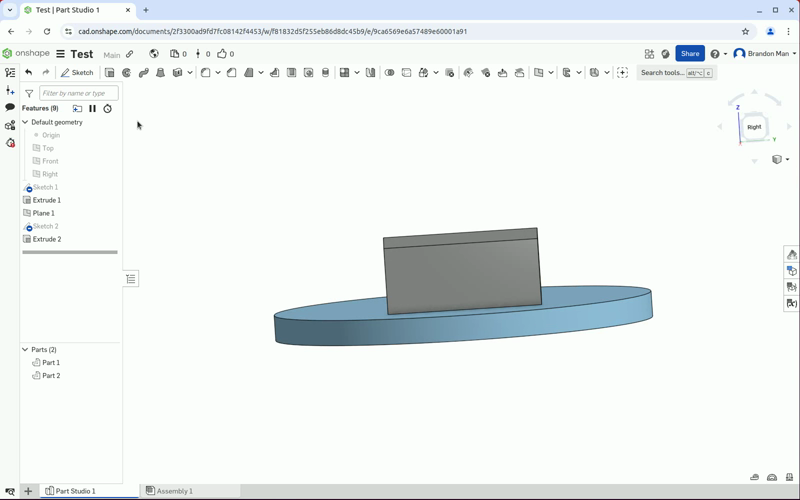
key(right, 3)
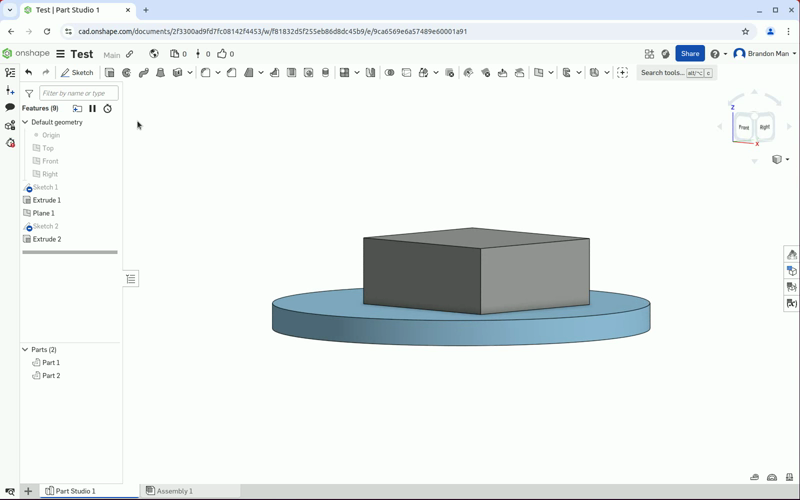
key(down, 3)
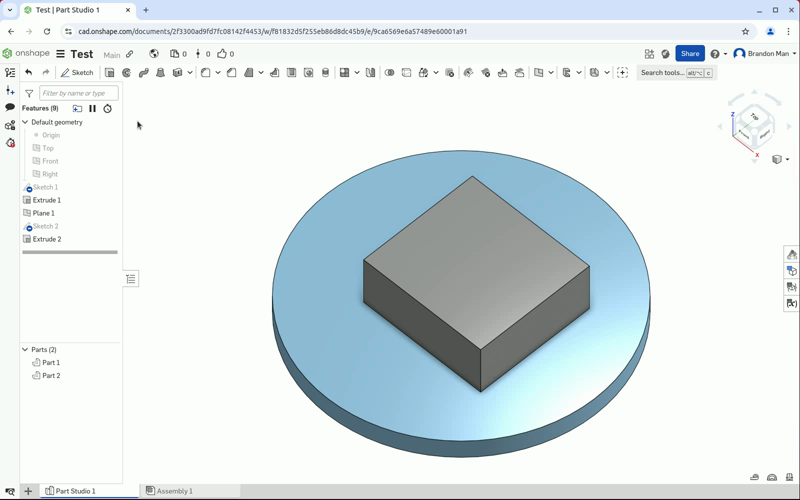
mouse_move(73, 189)
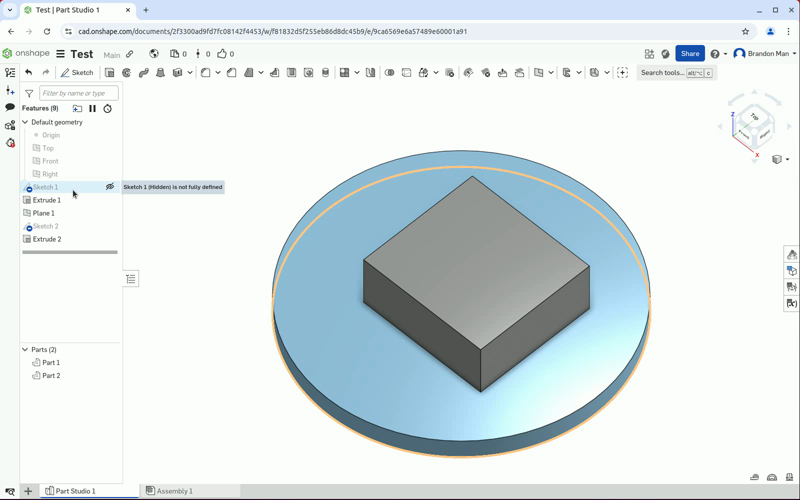
click(73, 189)